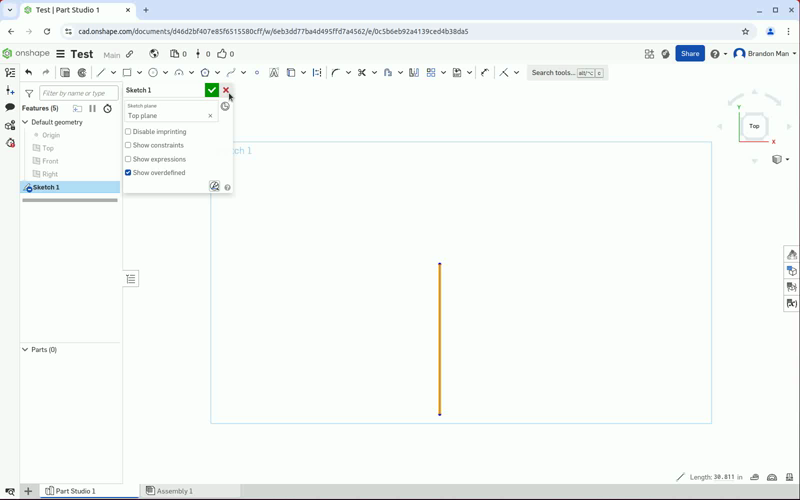
key(shift+h)
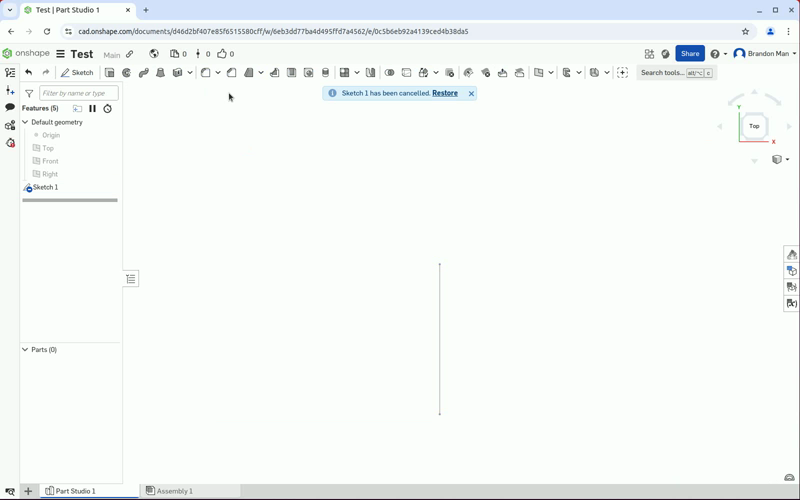
key(shift+s)
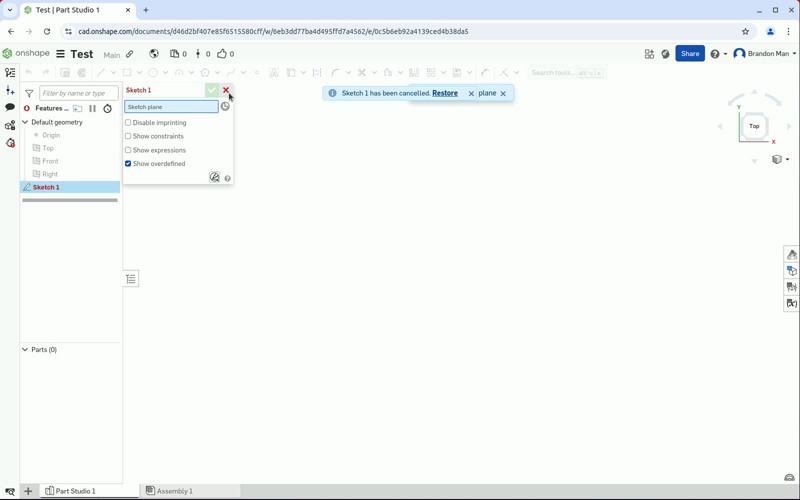
mouse_move(73, 150)
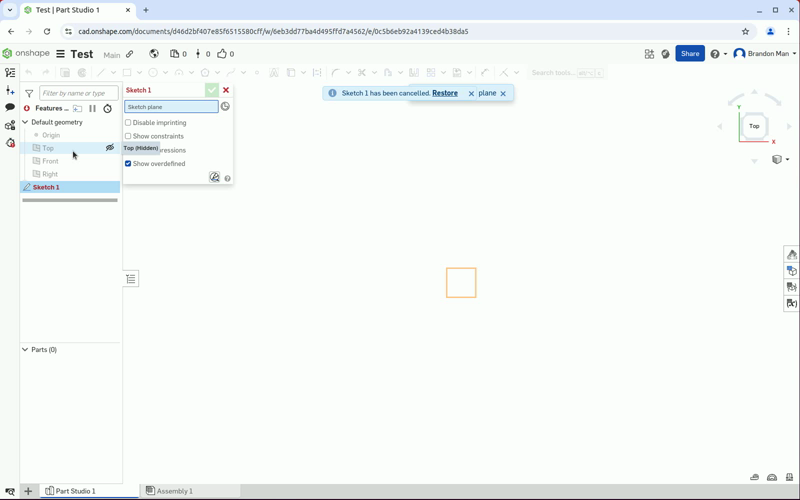
click(73, 150)
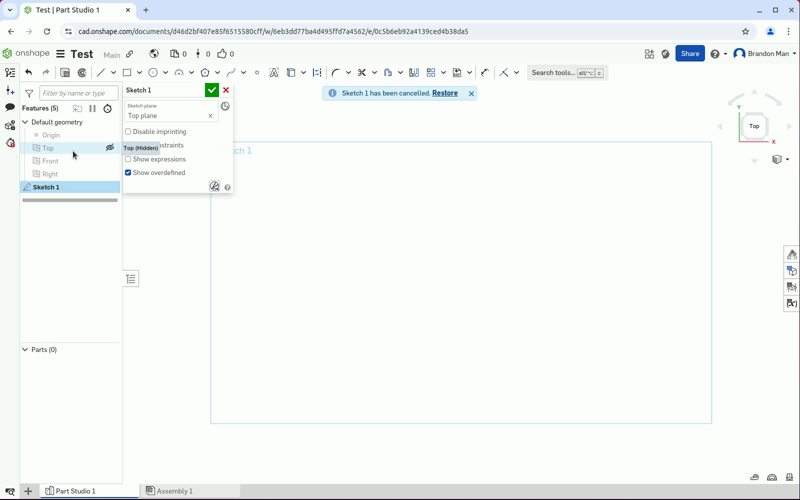
mouse_move(73, 352)
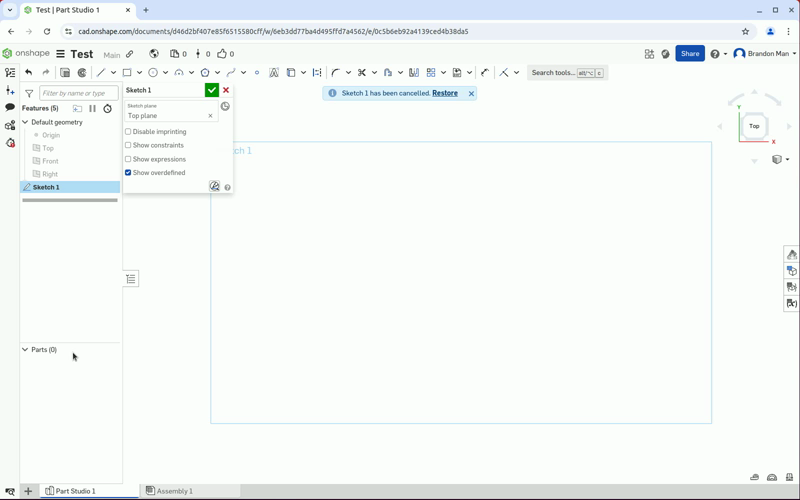
key(y)
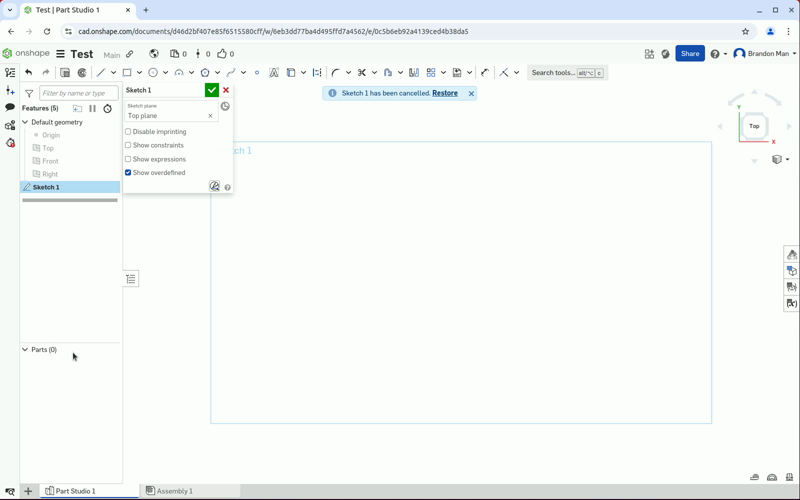
key(c)
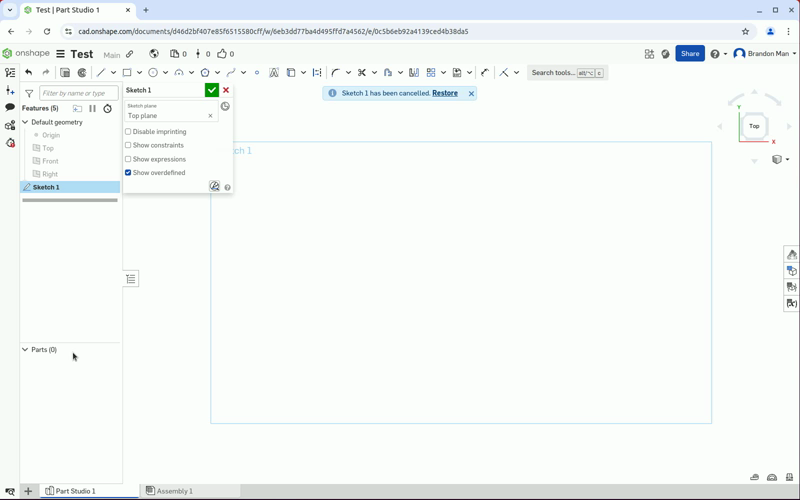
key_down(shift)
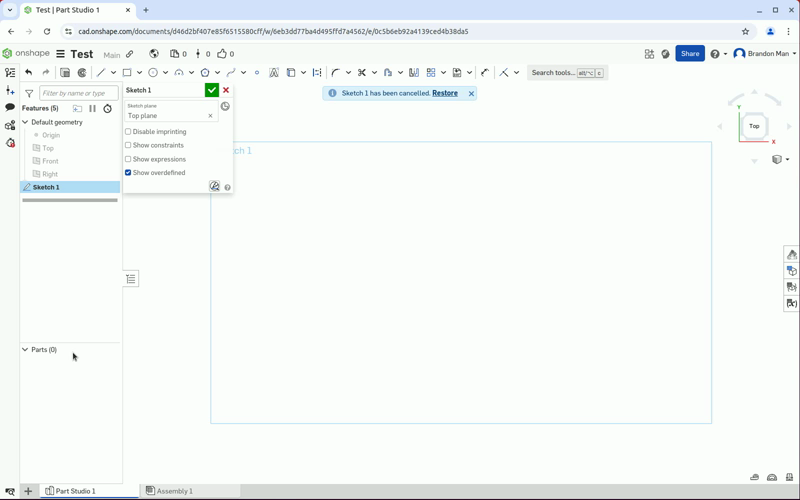
mouse_move(460, 282)
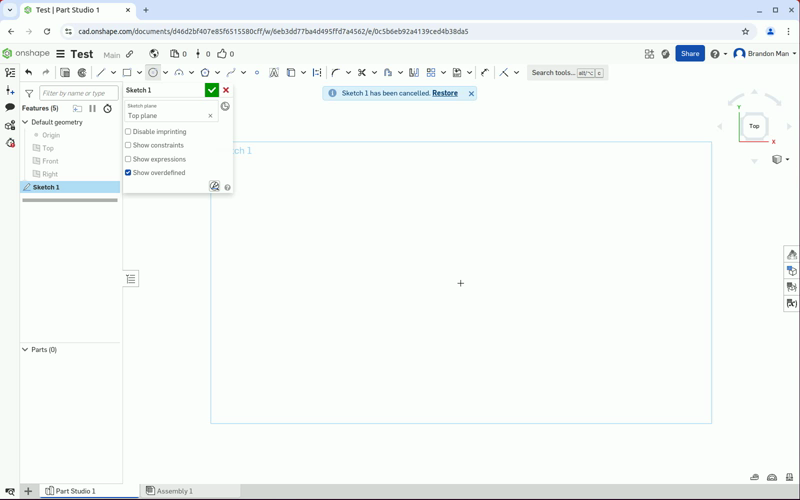
click(460, 282)
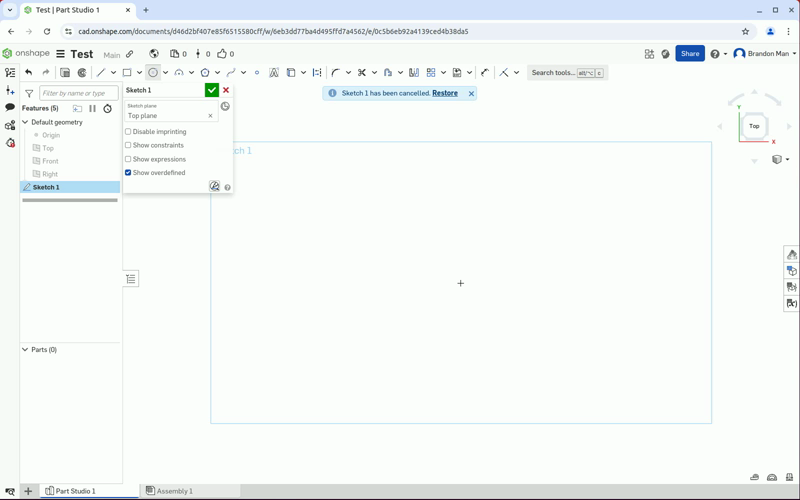
key_up(shift)
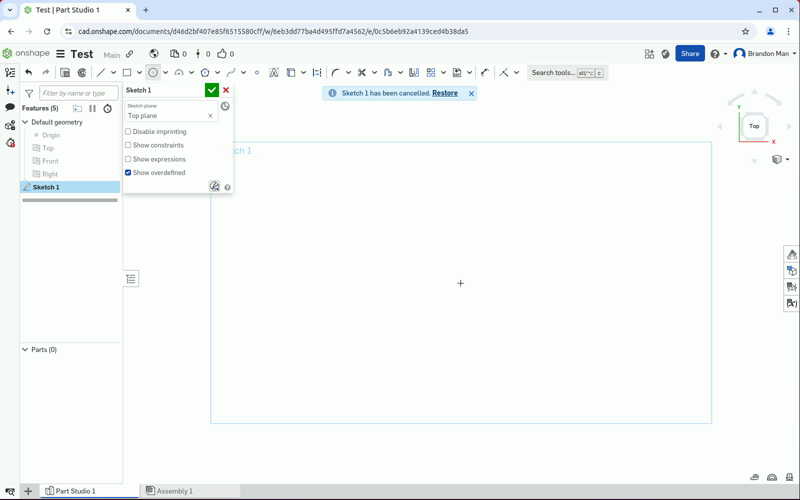
mouse_move(477, 282)
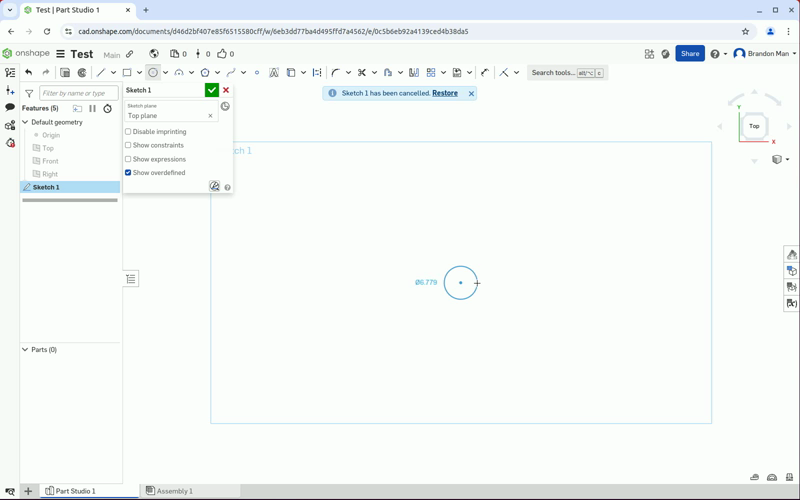
click(477, 282)
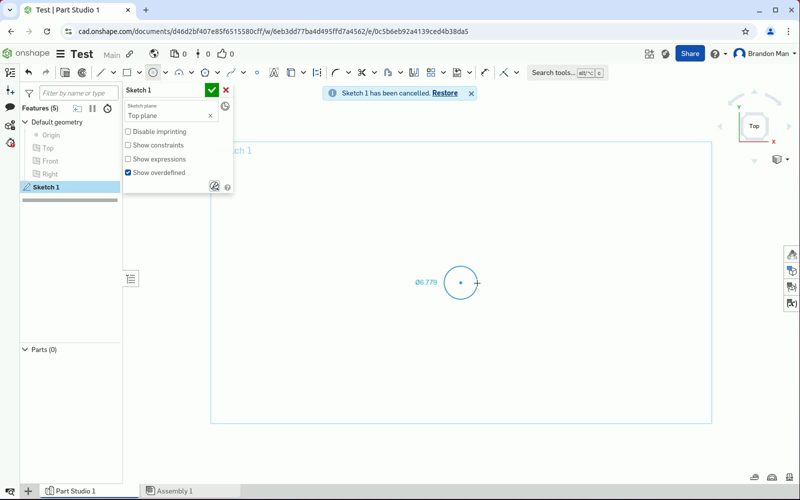
key(esc)
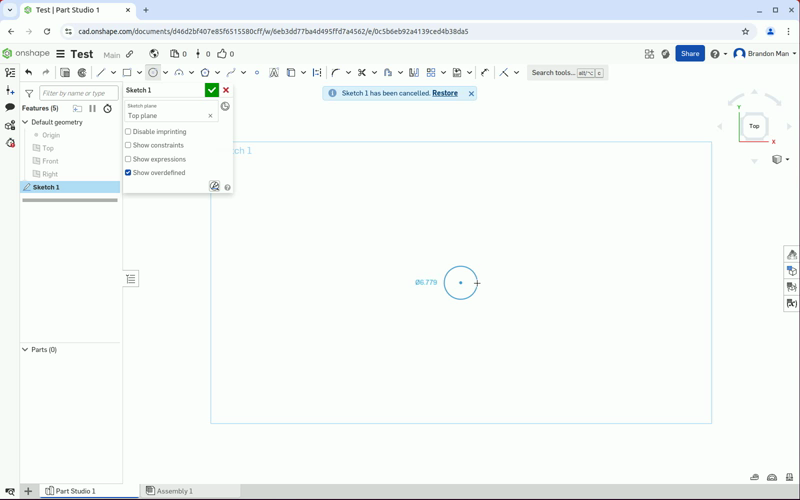
mouse_move(453, 277)
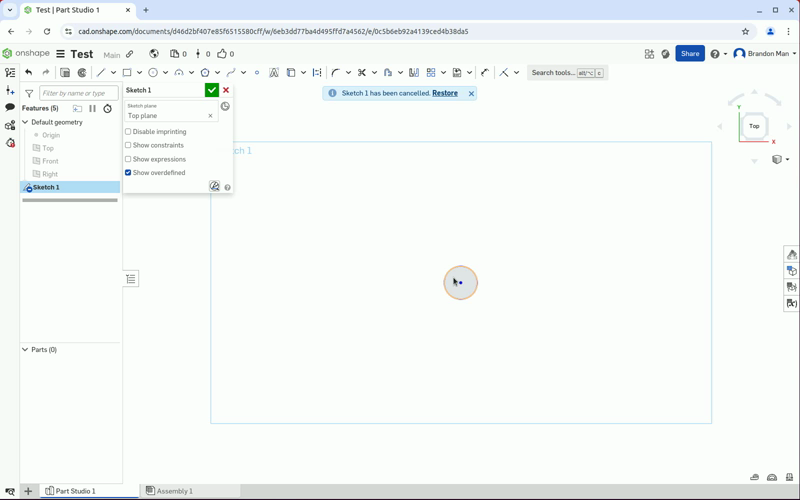
scroll(6)
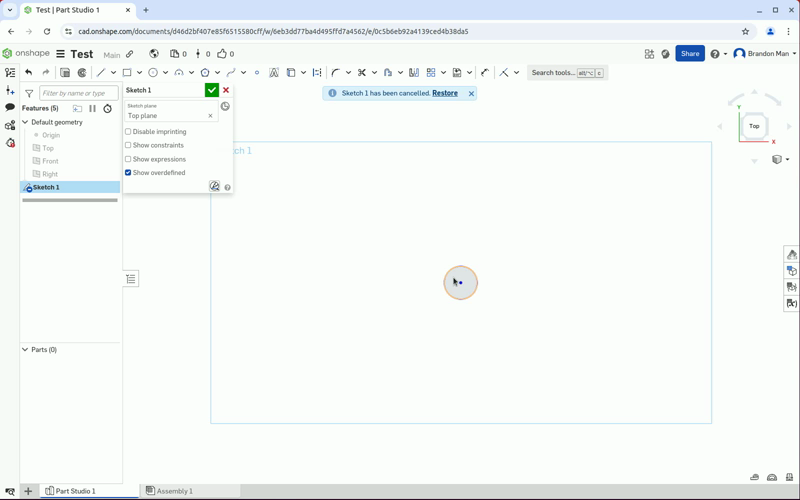
scroll(6)
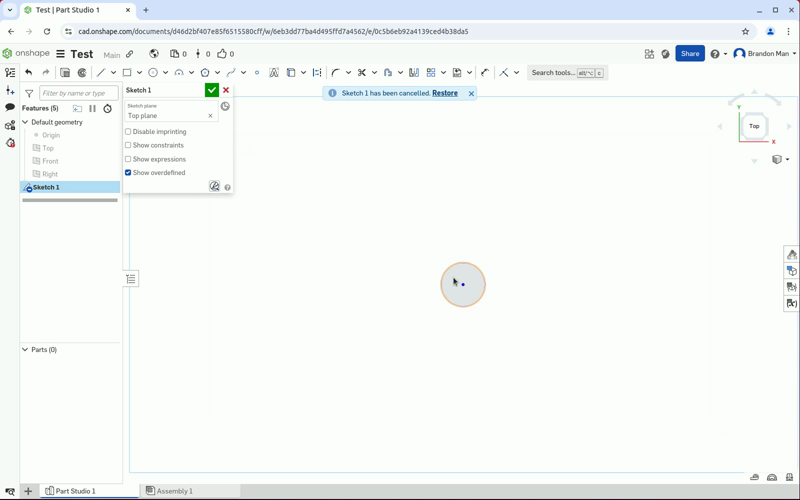
scroll(6)
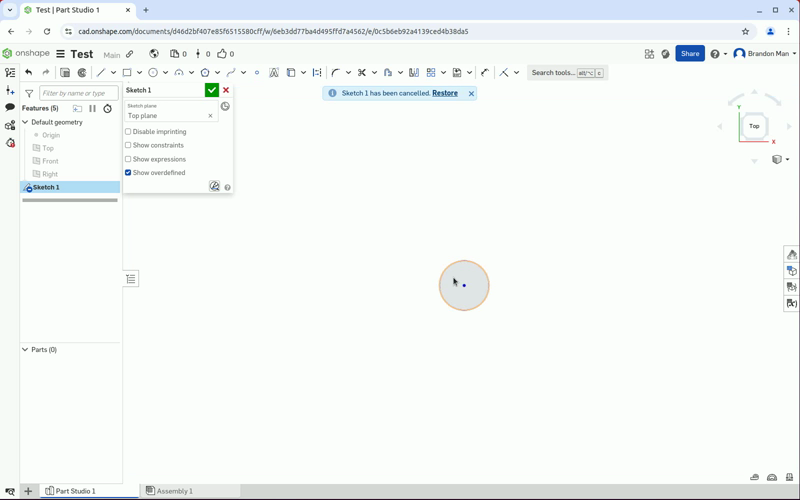
scroll(6)
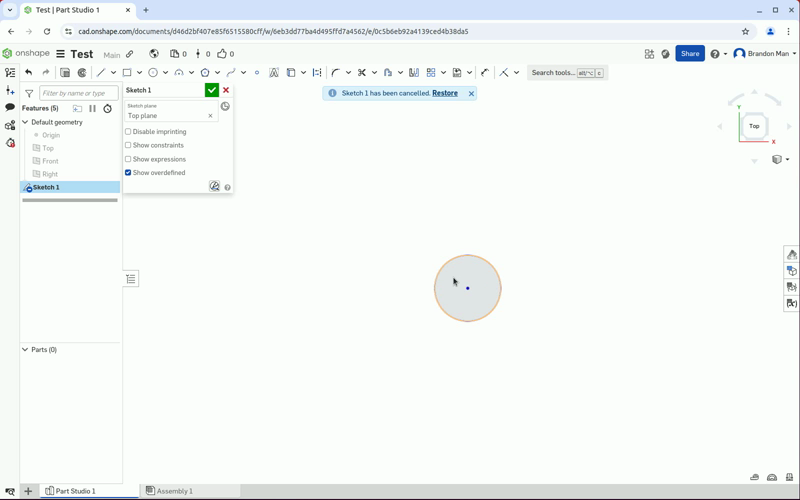
scroll(6)
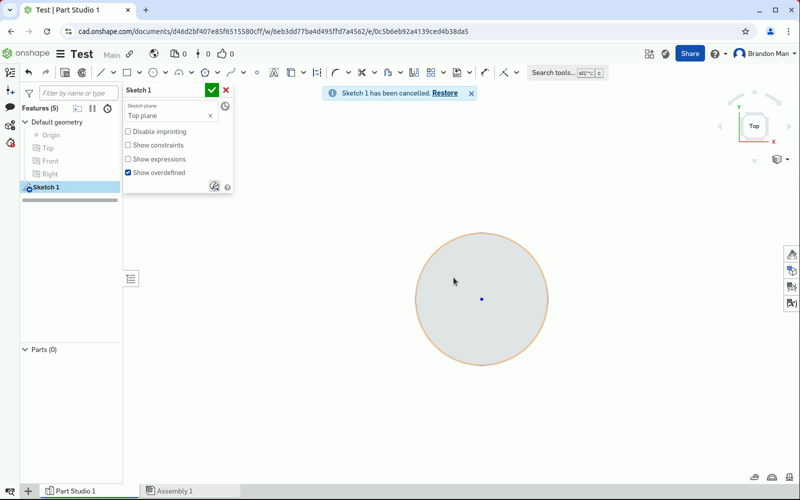
scroll(6)
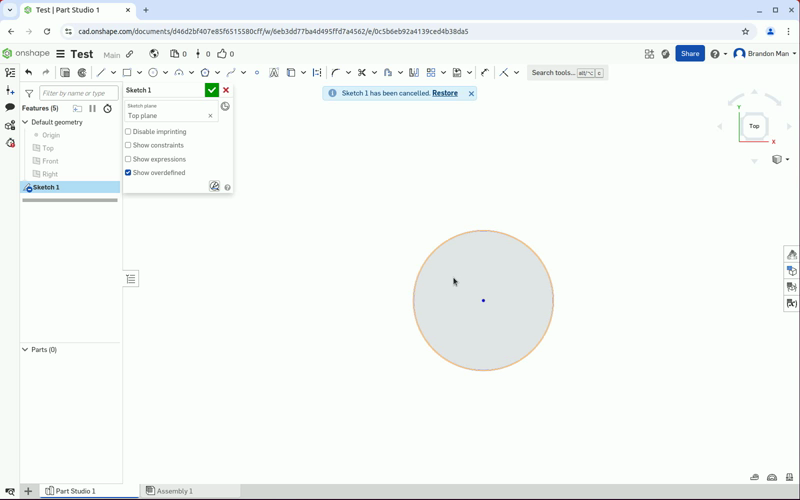
scroll(6)
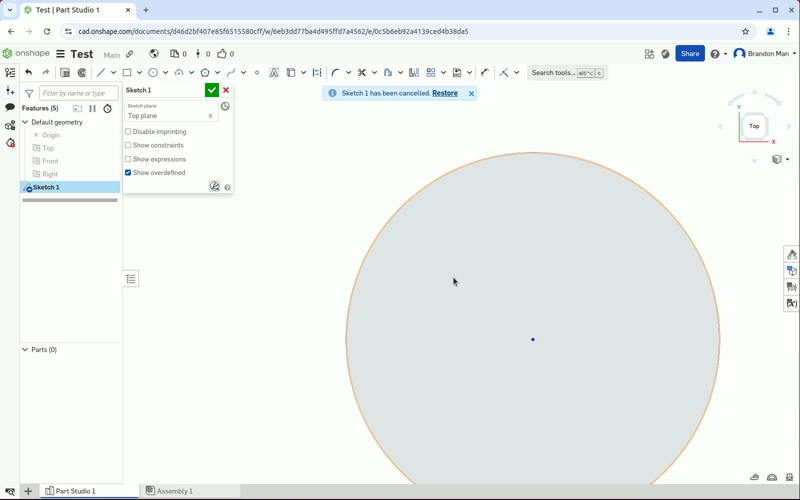
click(453, 277)
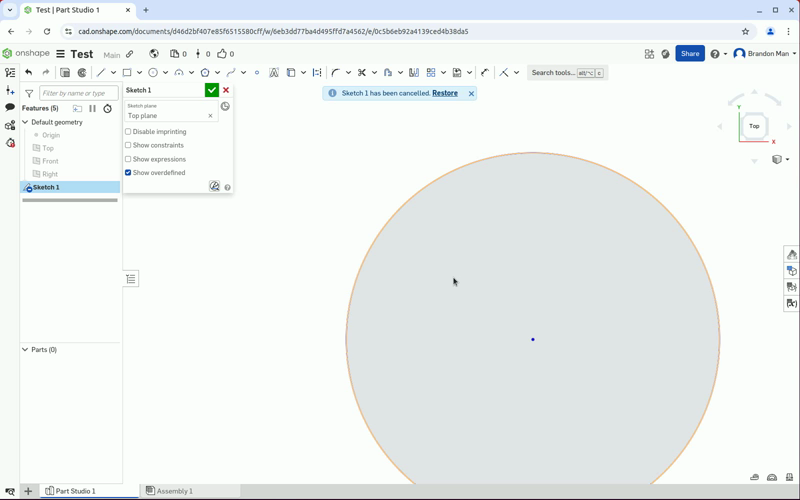
scroll(-6)
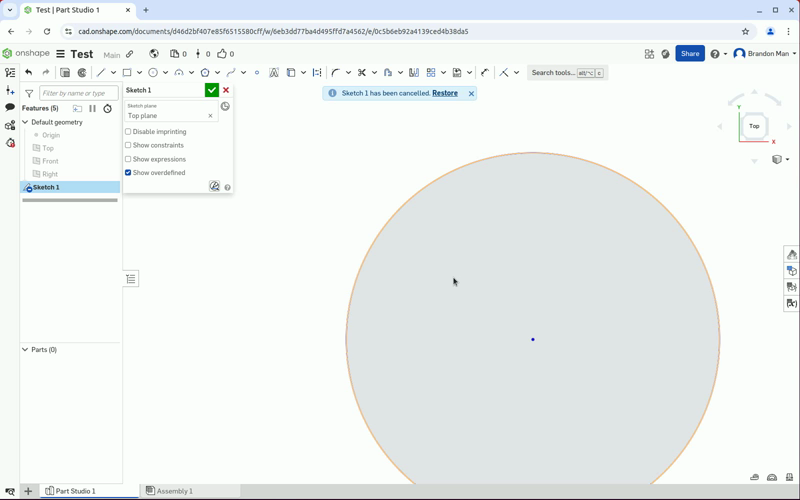
scroll(-6)
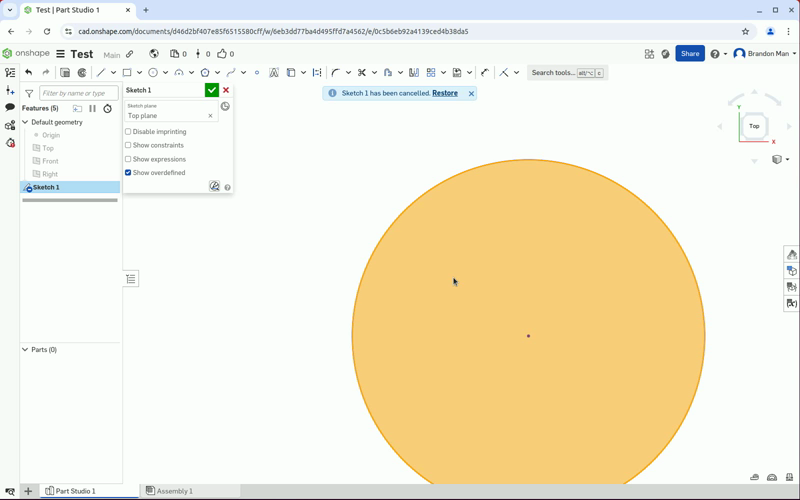
scroll(-6)
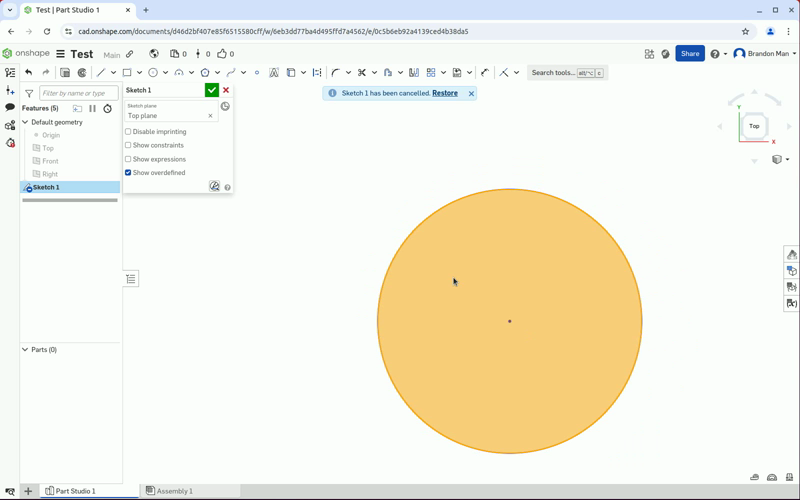
scroll(-6)
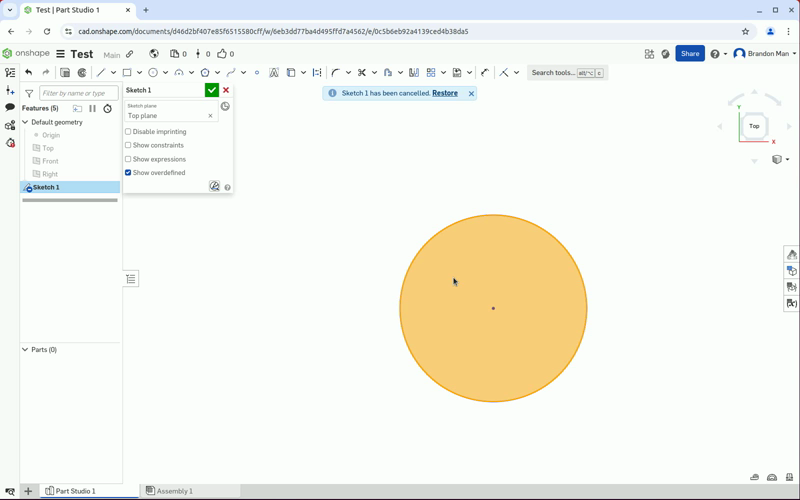
scroll(-6)
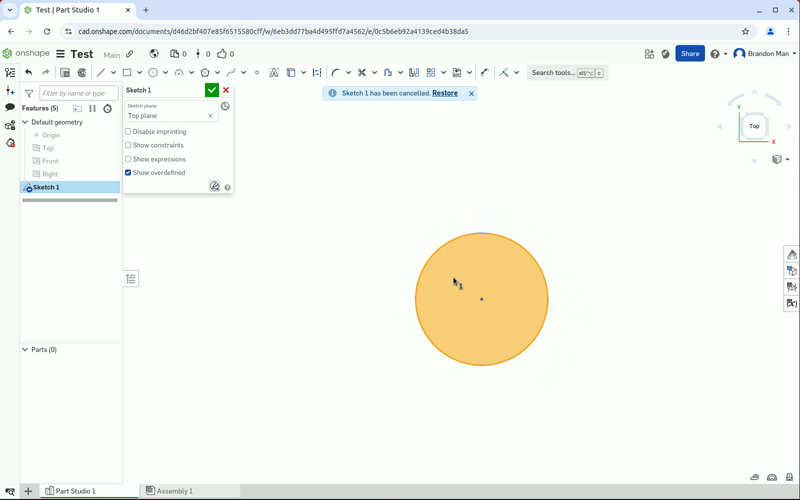
scroll(-6)
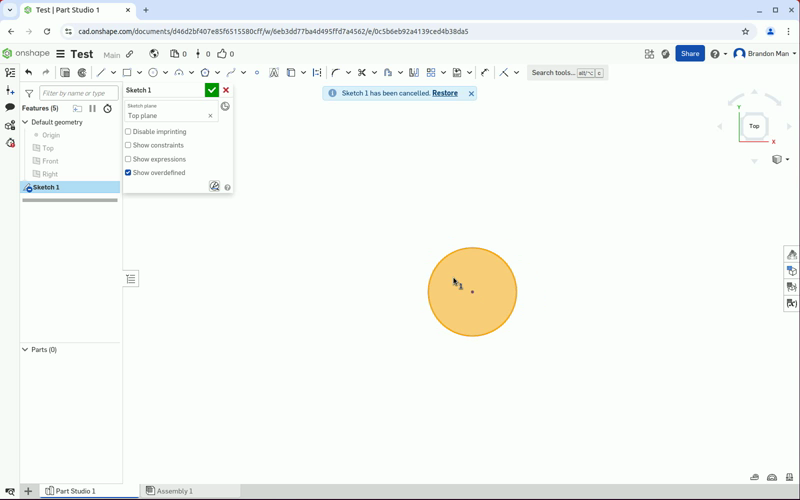
scroll(-6)
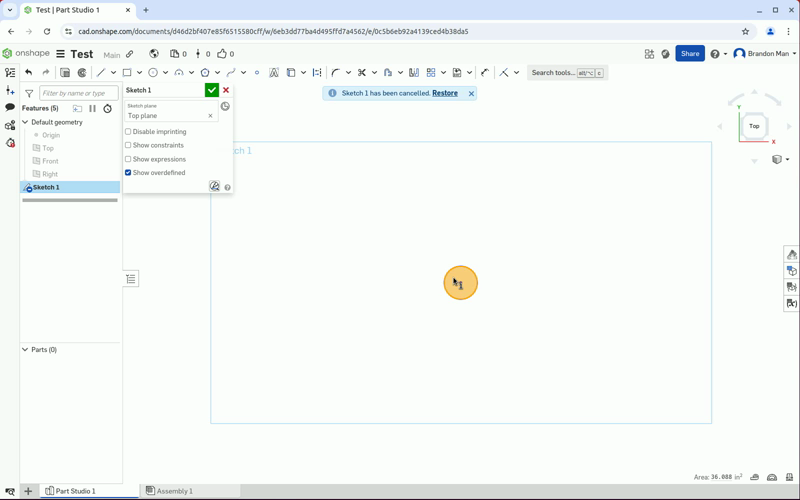
mouse_move(73, 352)
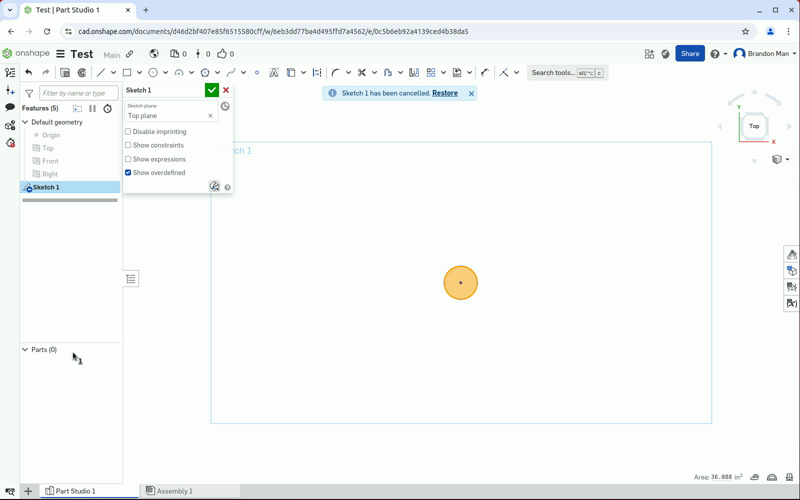
key(shift+y)
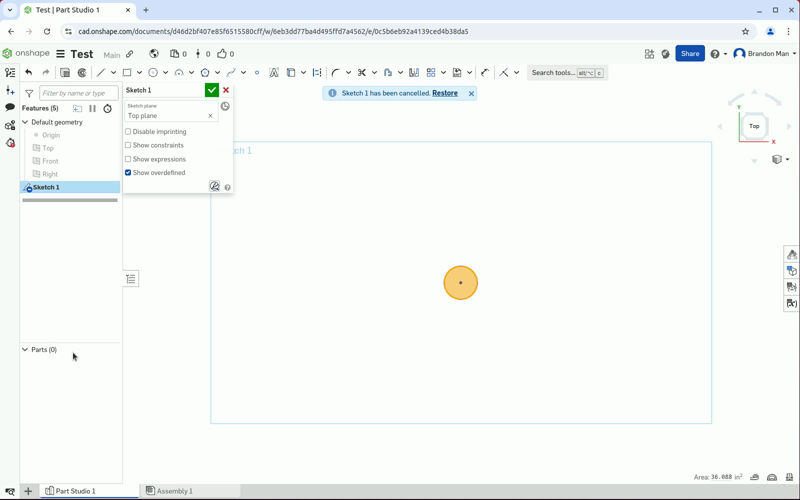
key(shift+e)
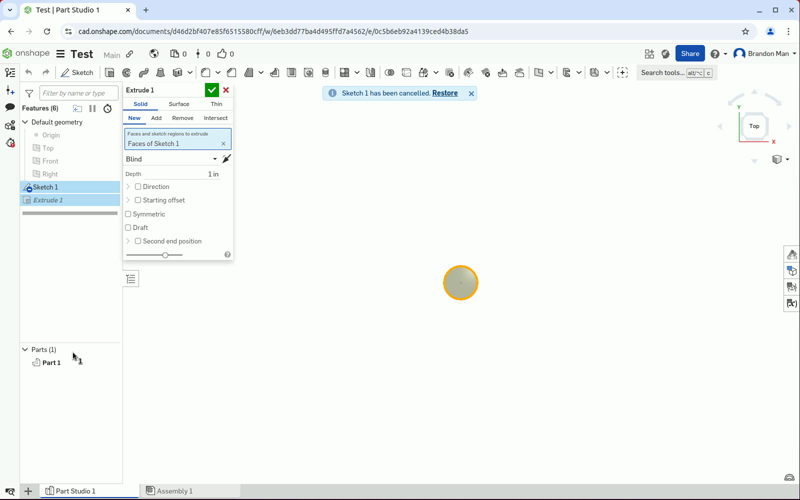
mouse_move(143, 106)
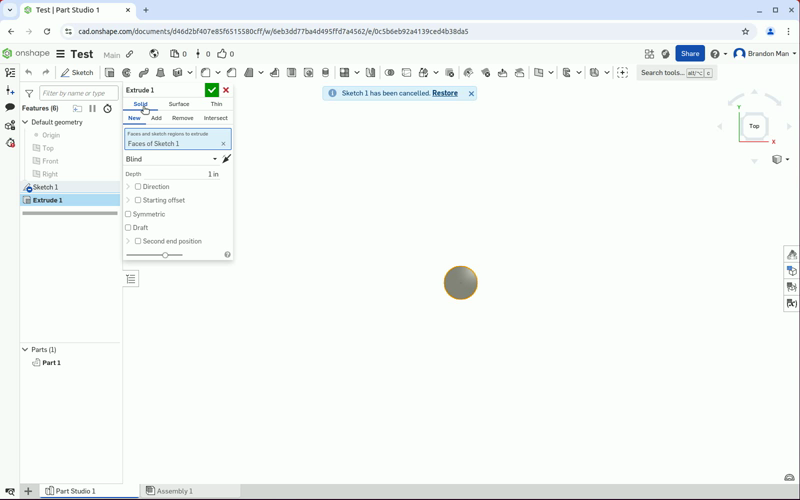
click(143, 106)
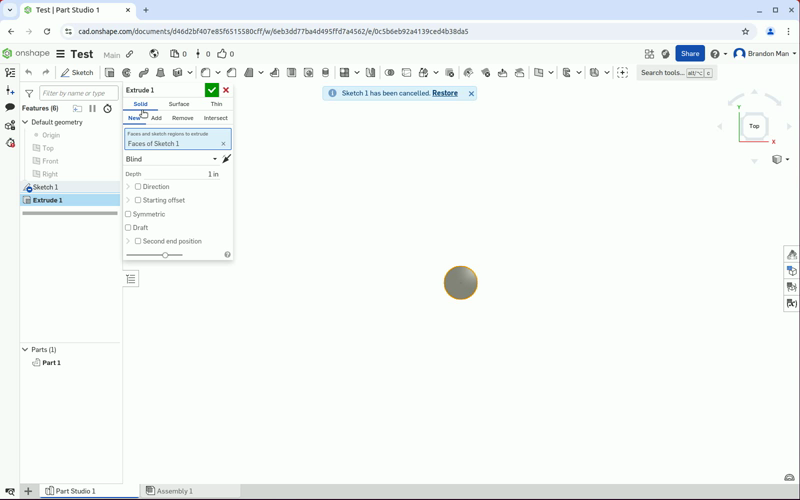
mouse_move(137, 120)
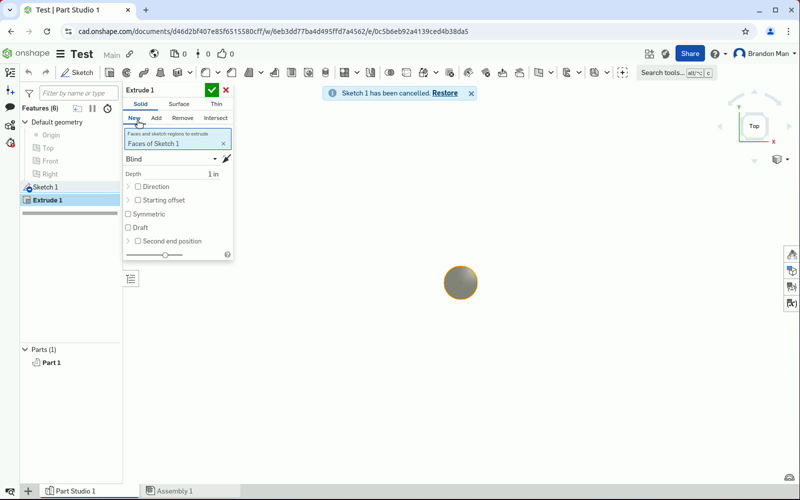
click(137, 120)
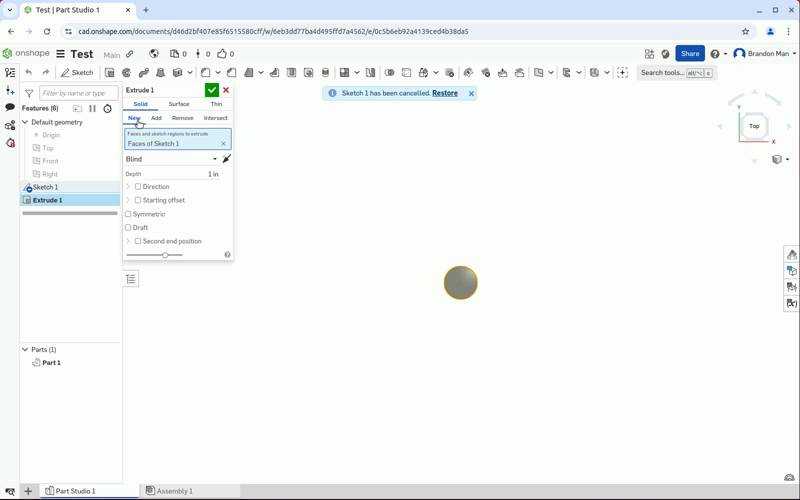
key(tab, 4)
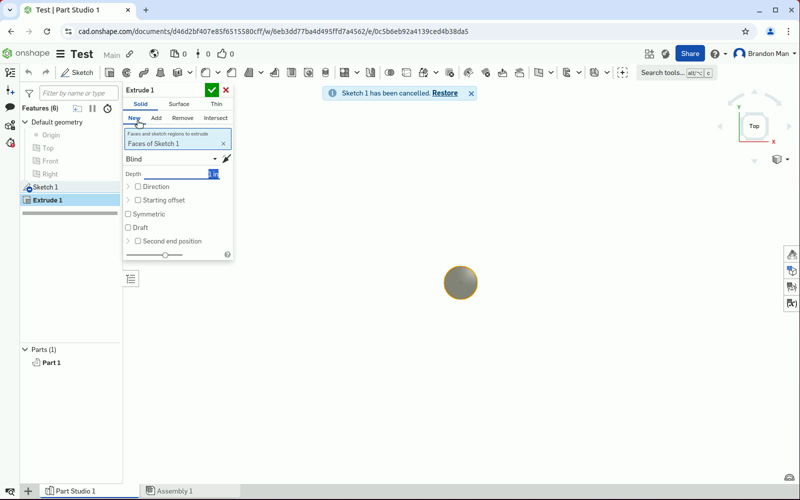
text(23.108)
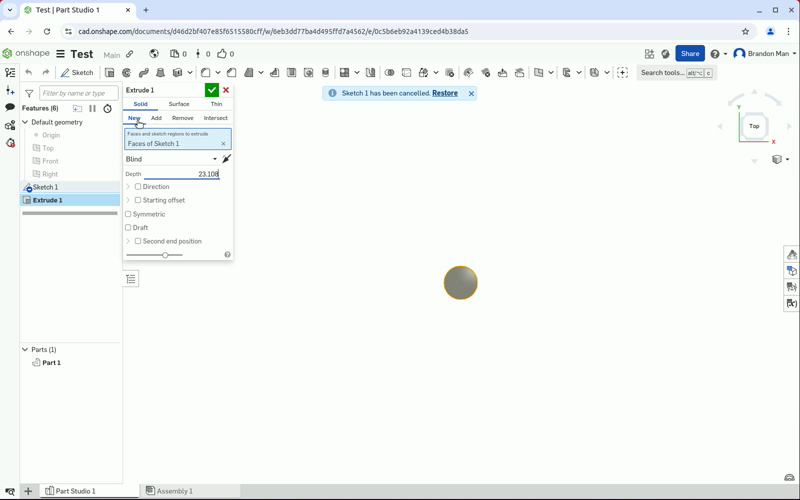
key(enter)
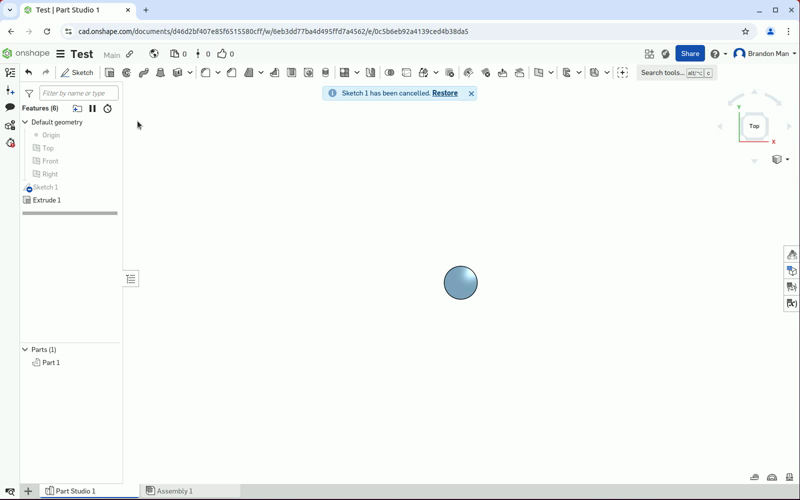
key(shift+h)
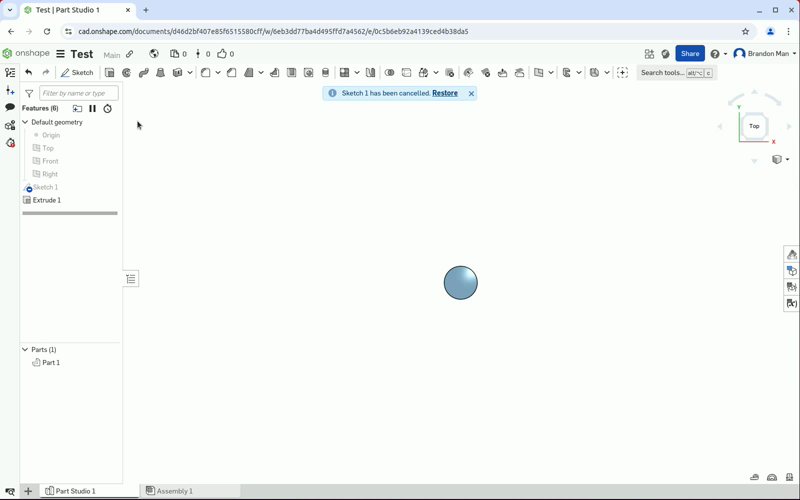
key(shift+h)
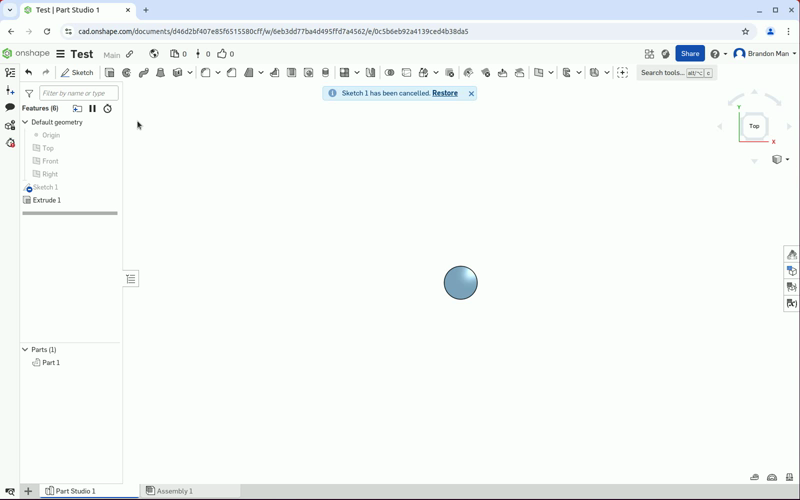
mouse_move(73, 189)
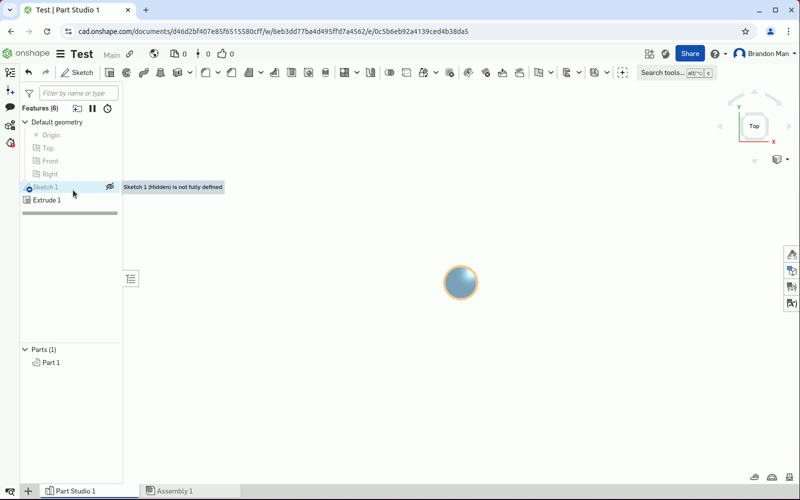
click(73, 189)
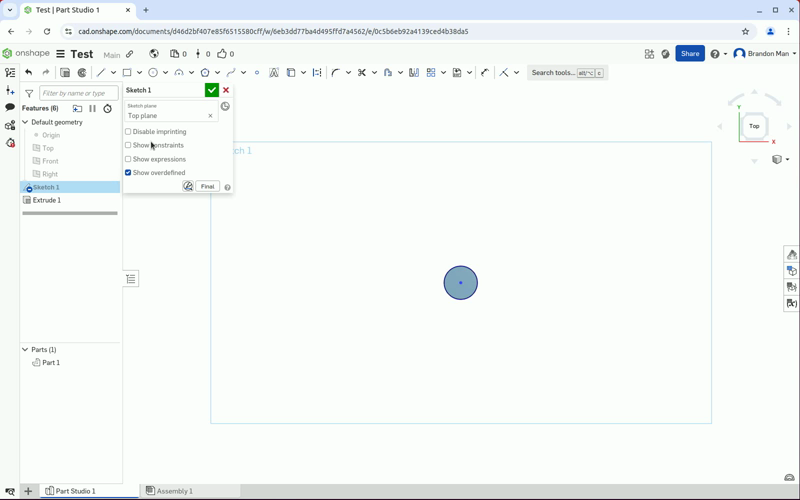
mouse_move(229, 92)
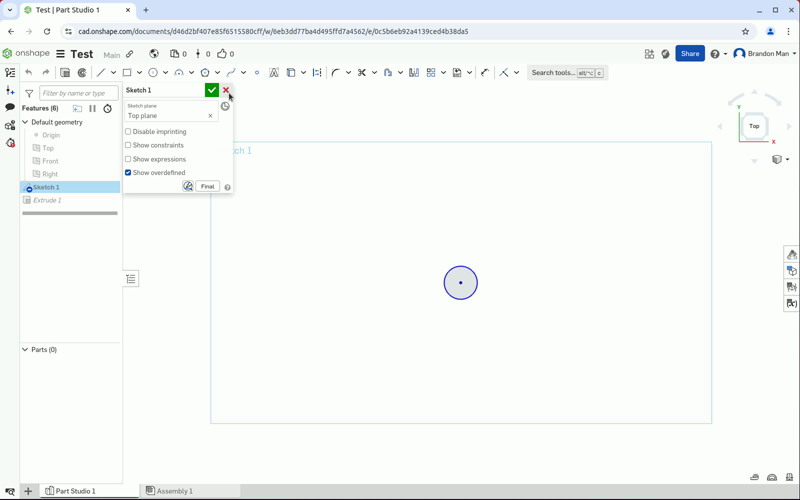
click(229, 92)
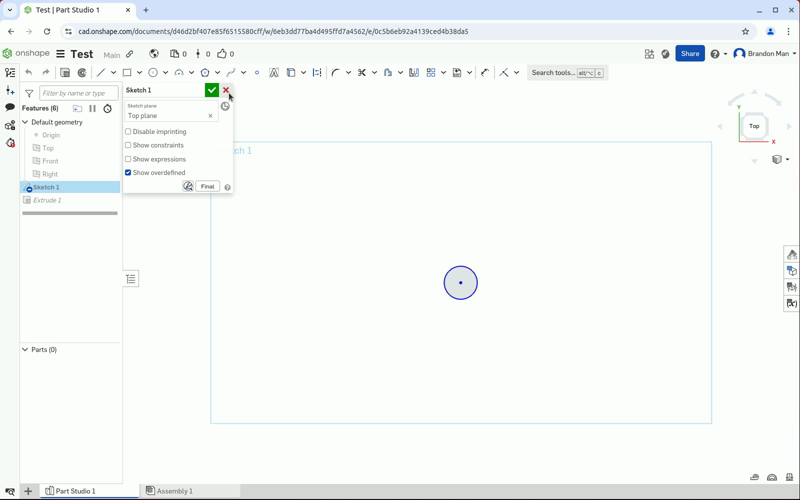
key(shift+s)
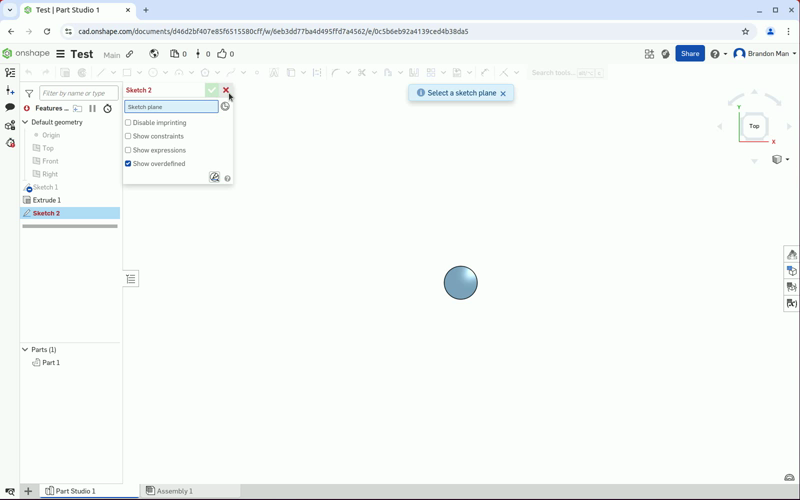
mouse_move(73, 150)
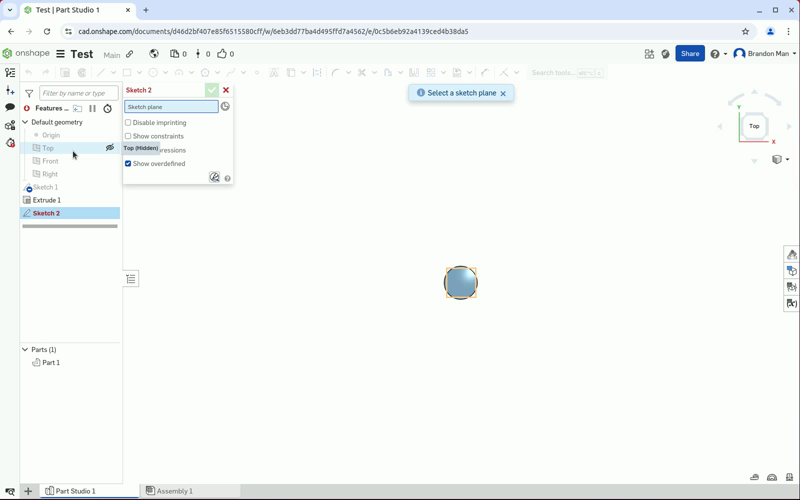
click(73, 150)
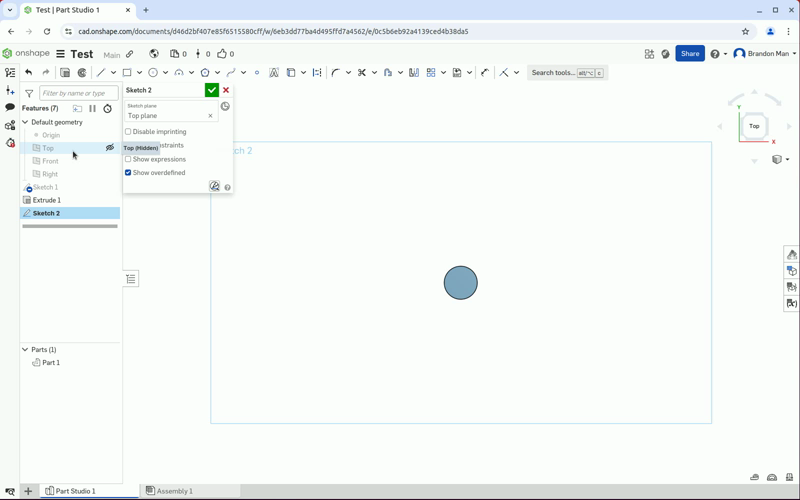
mouse_move(73, 352)
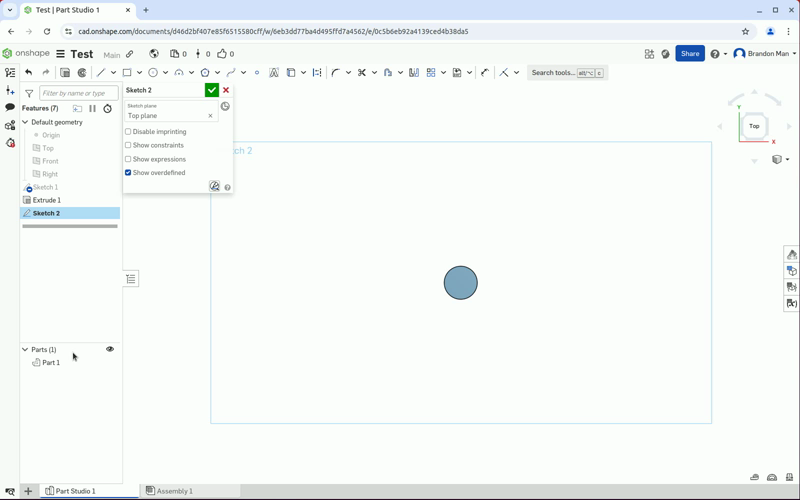
key(y)
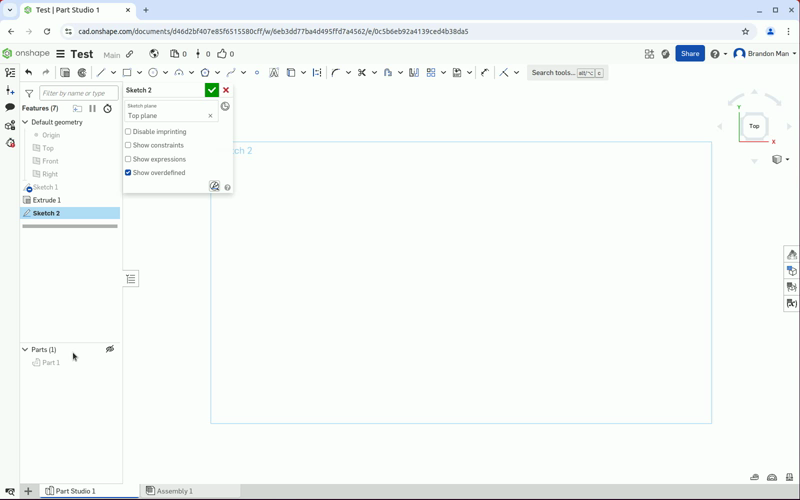
key(c)
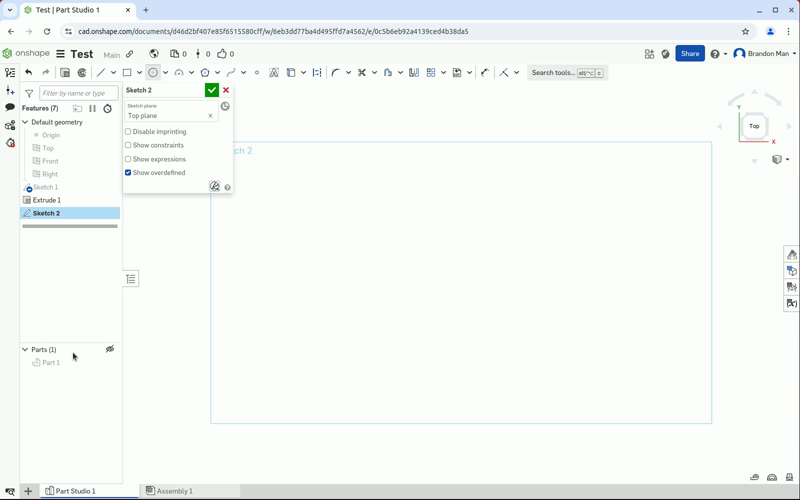
key_down(shift)
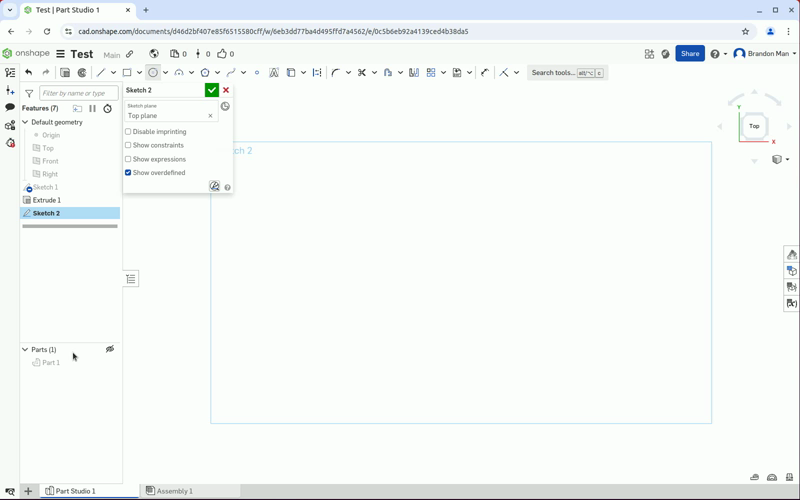
mouse_move(460, 282)
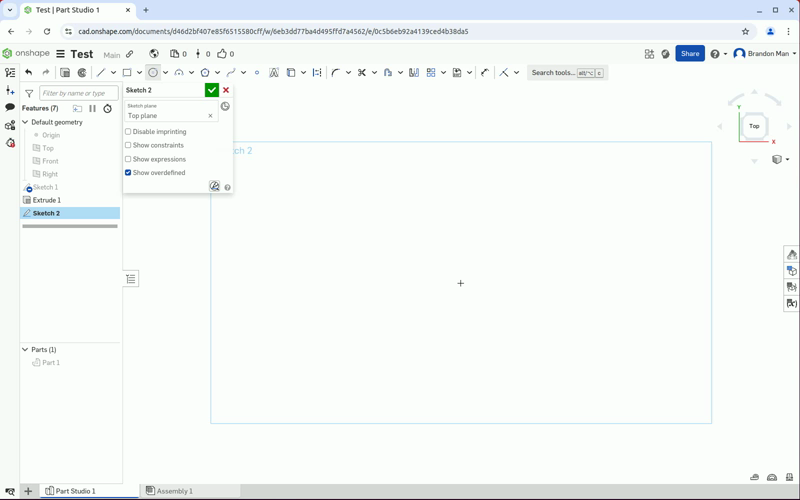
click(460, 282)
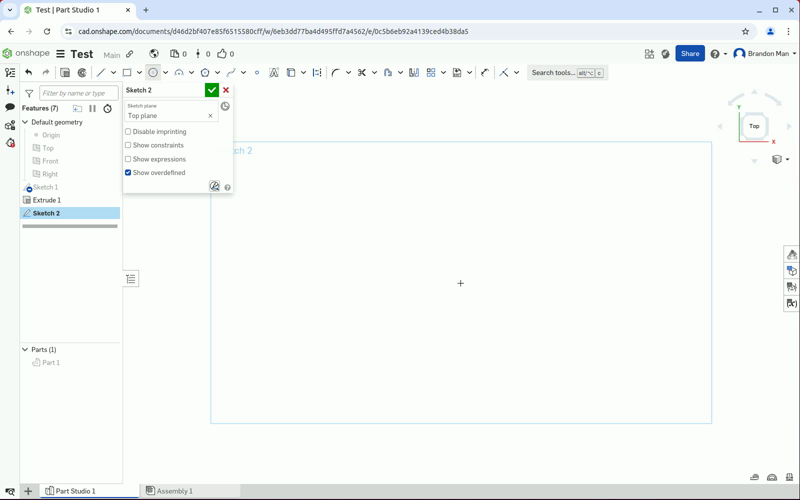
key_up(shift)
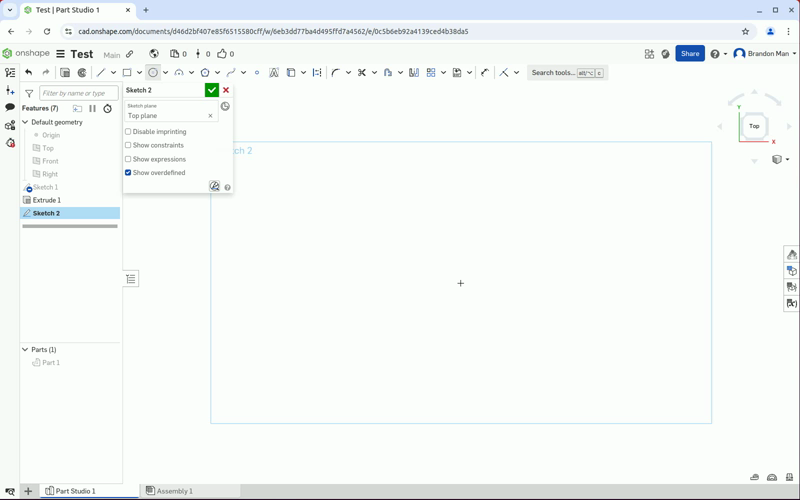
mouse_move(484, 282)
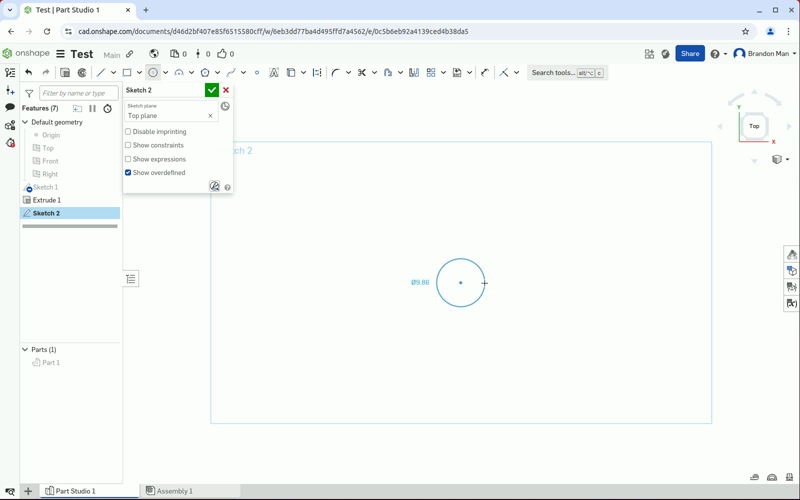
click(484, 282)
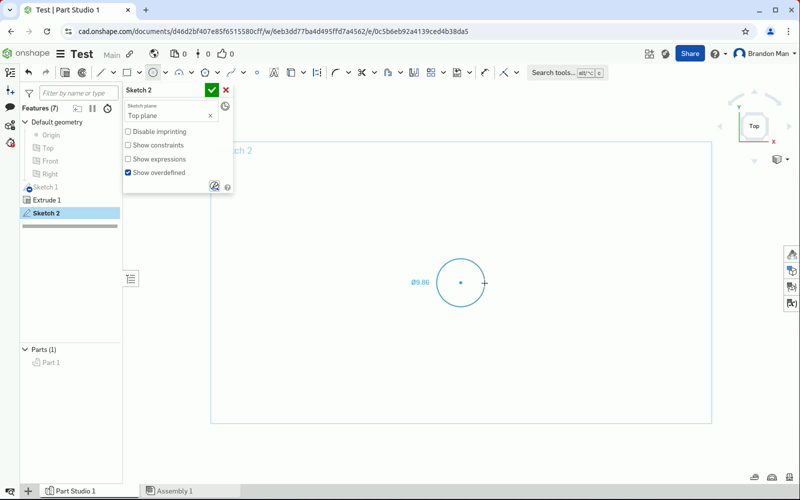
key(esc)
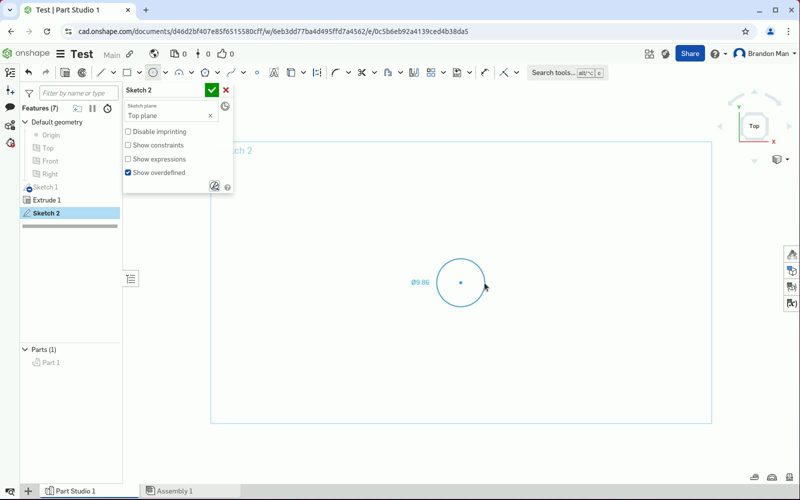
mouse_move(444, 278)
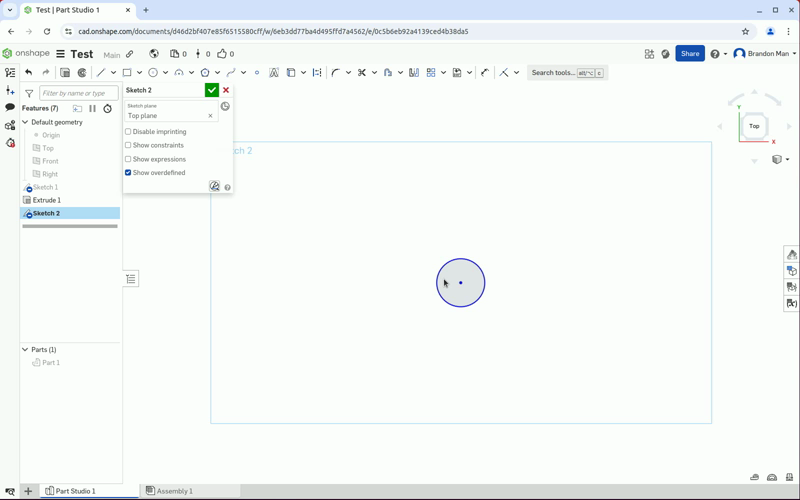
click(444, 278)
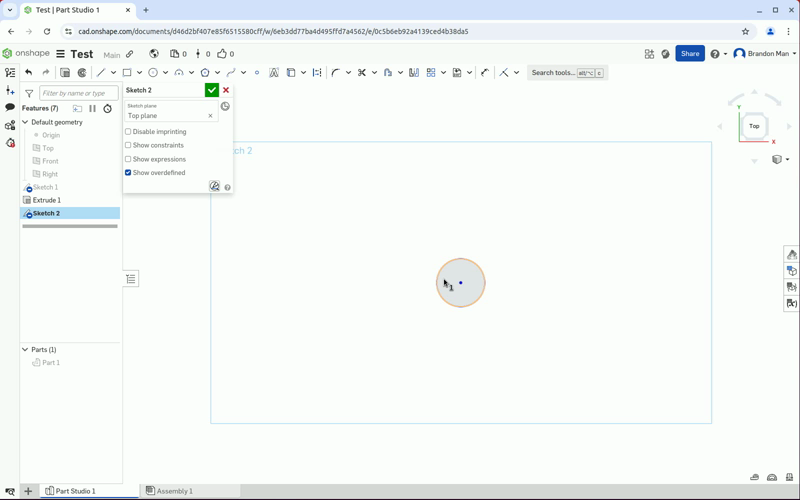
mouse_move(73, 352)
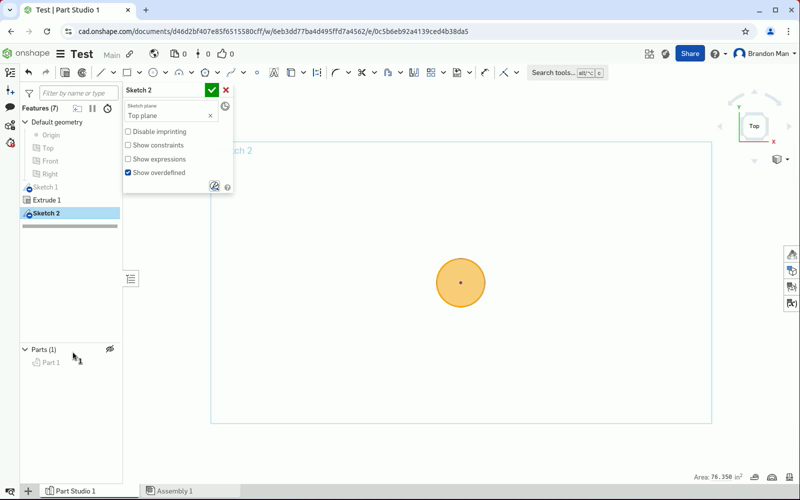
key(shift+y)
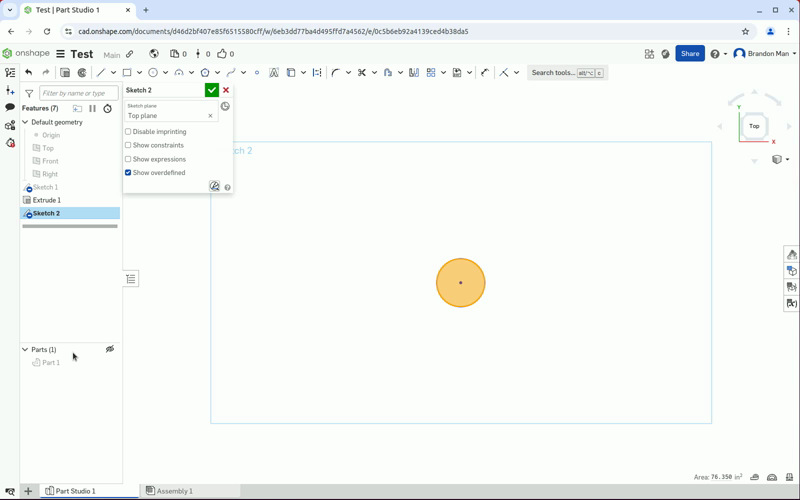
key(shift+e)
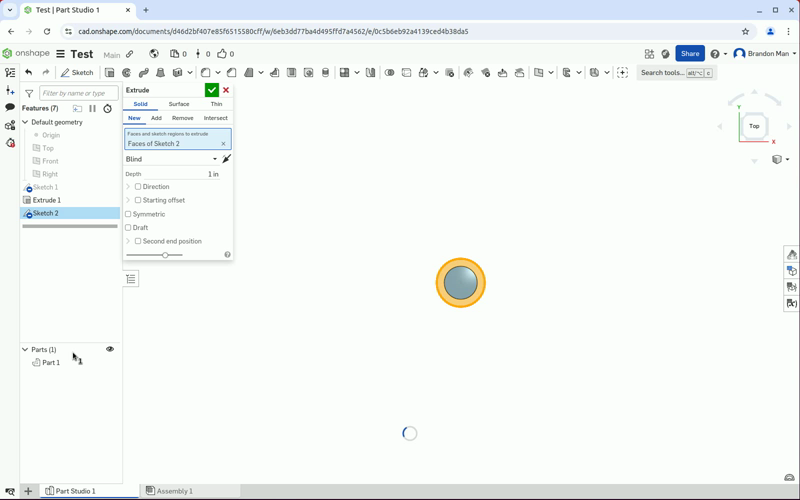
mouse_move(143, 106)
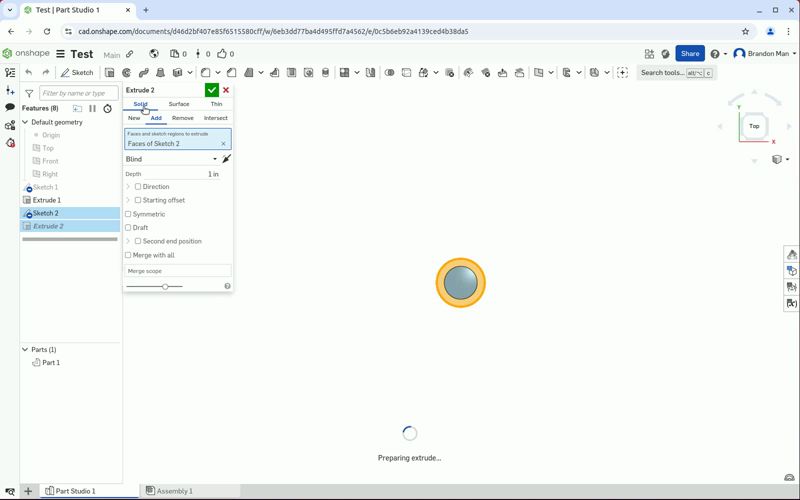
click(143, 106)
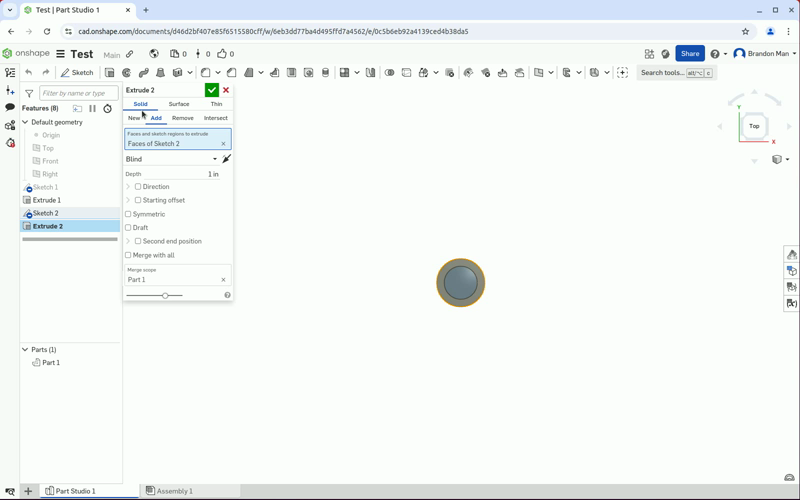
mouse_move(137, 120)
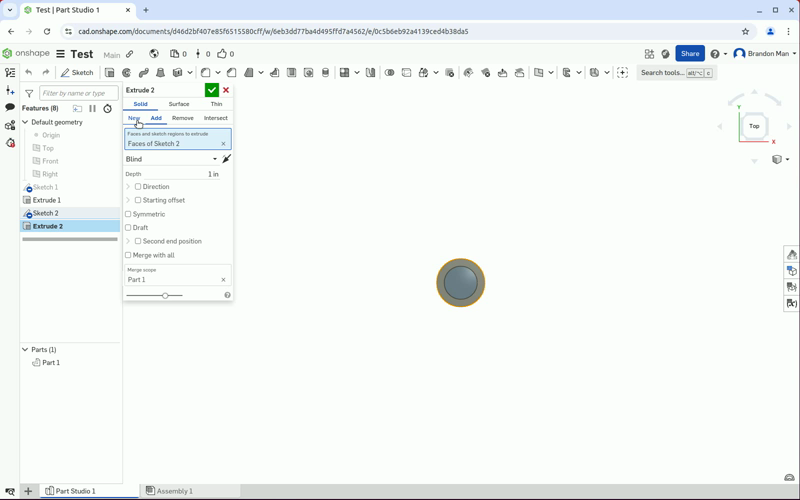
click(137, 120)
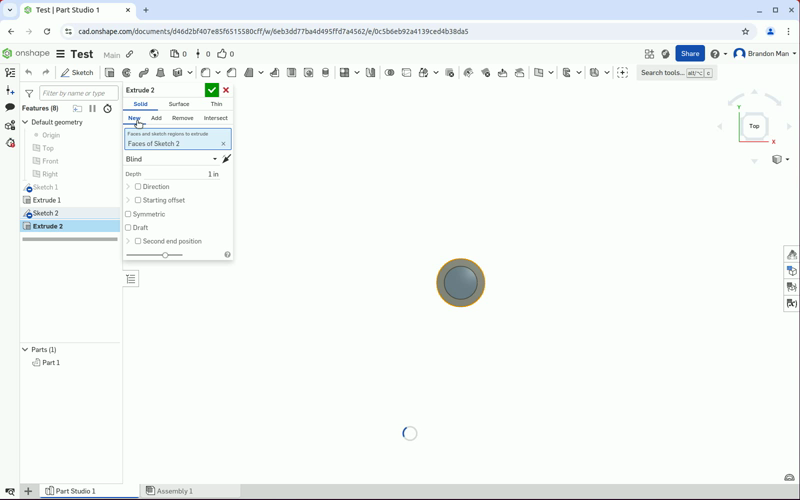
key(tab, 4)
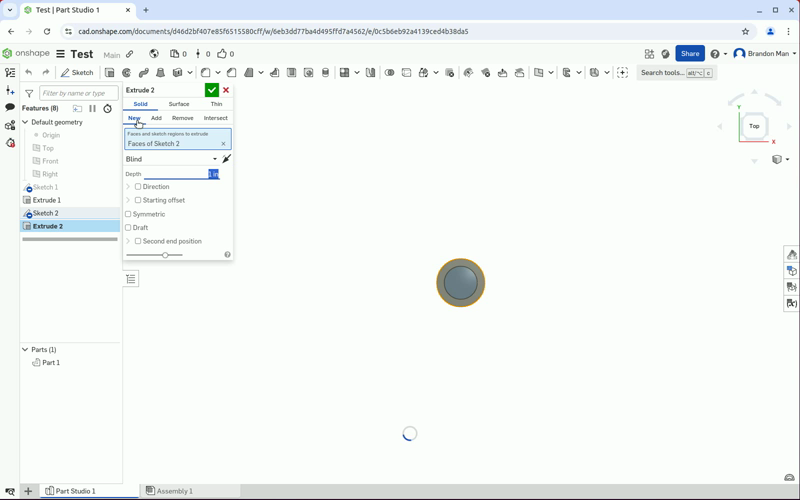
text(-6.499)
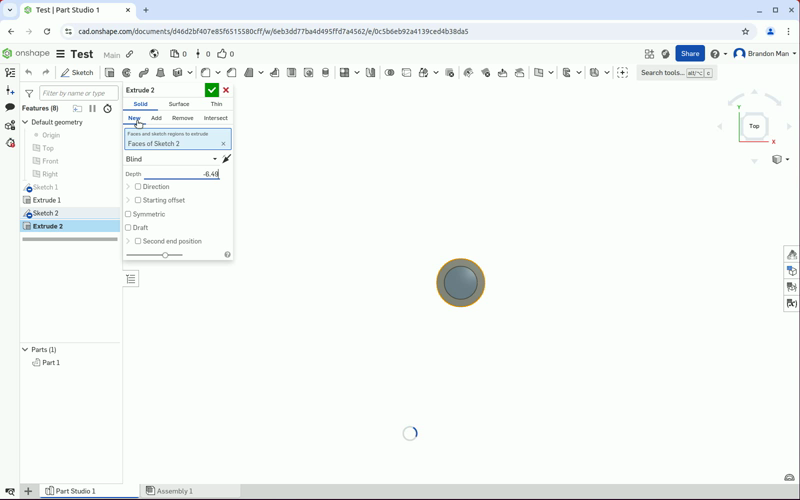
key(enter)
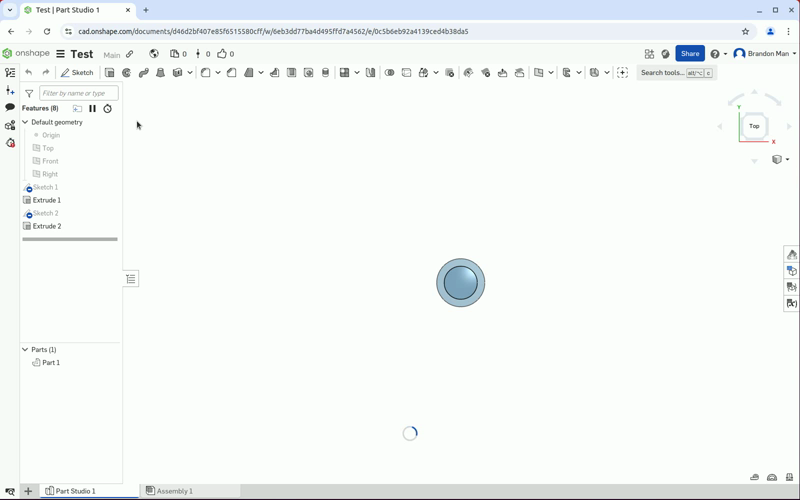
key(shift+h)
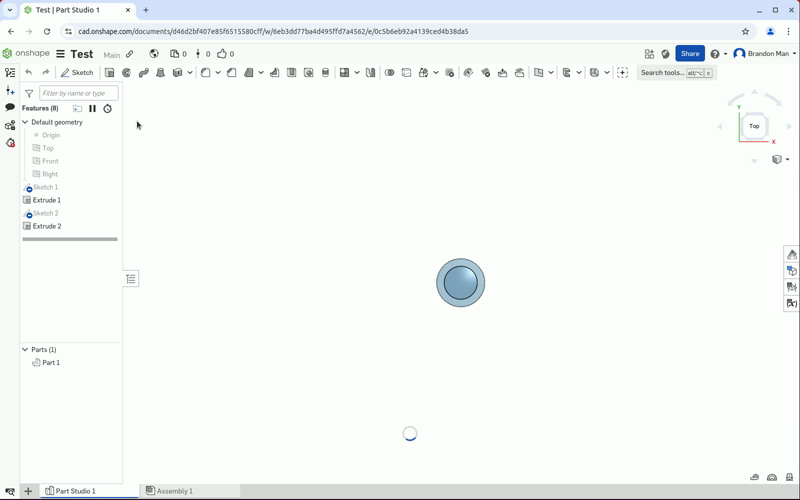
key(shift+h)
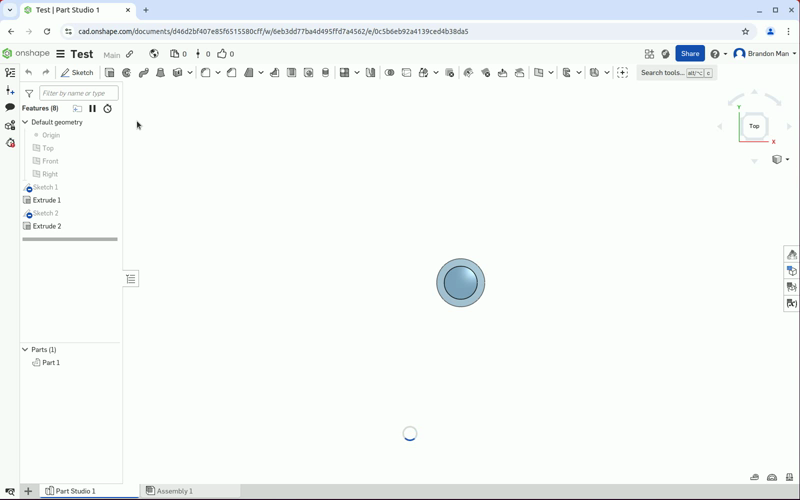
key(shift+7)
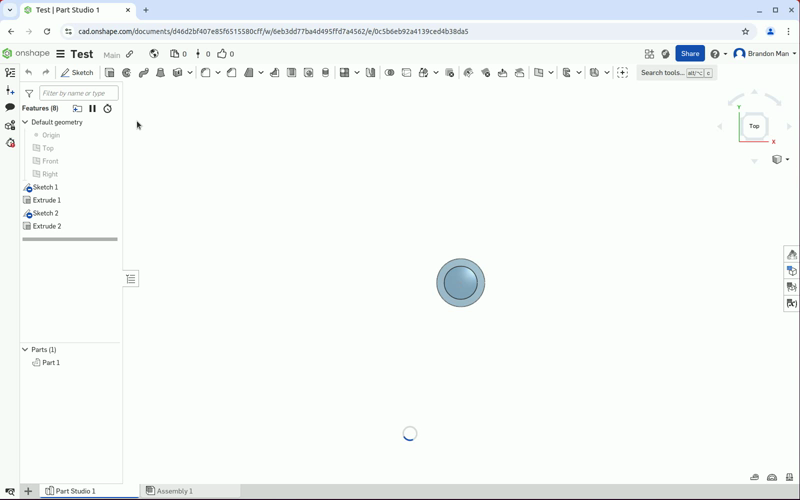
key(up, 3)
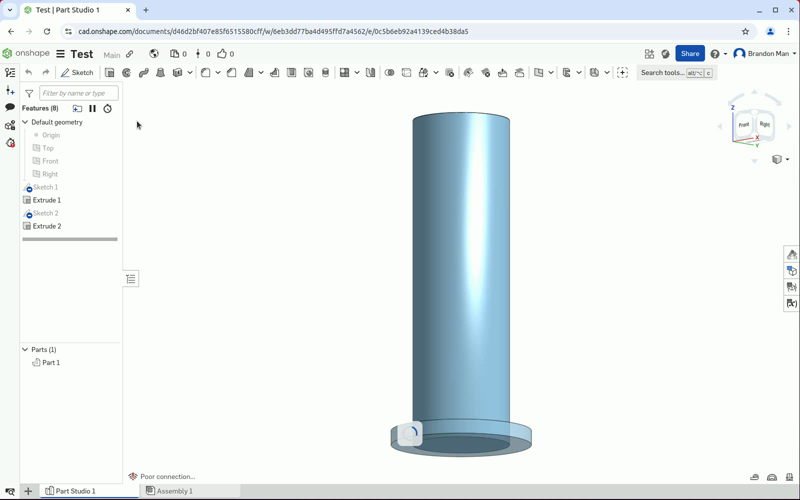
key(left, 3)
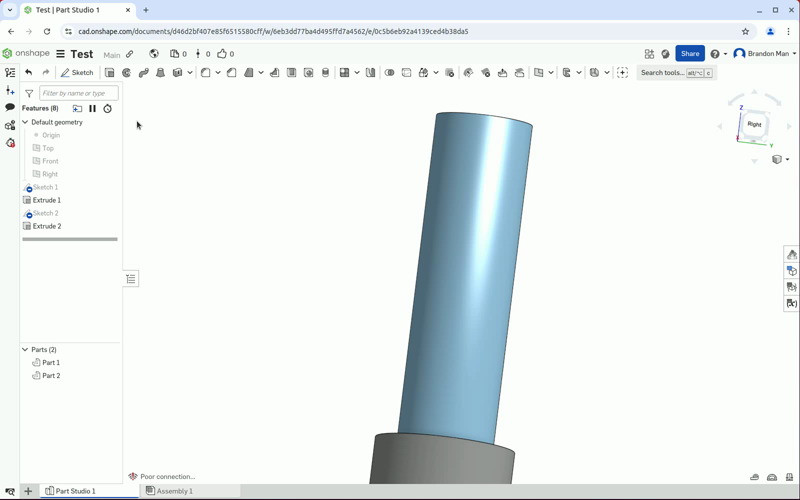
key(right, 3)
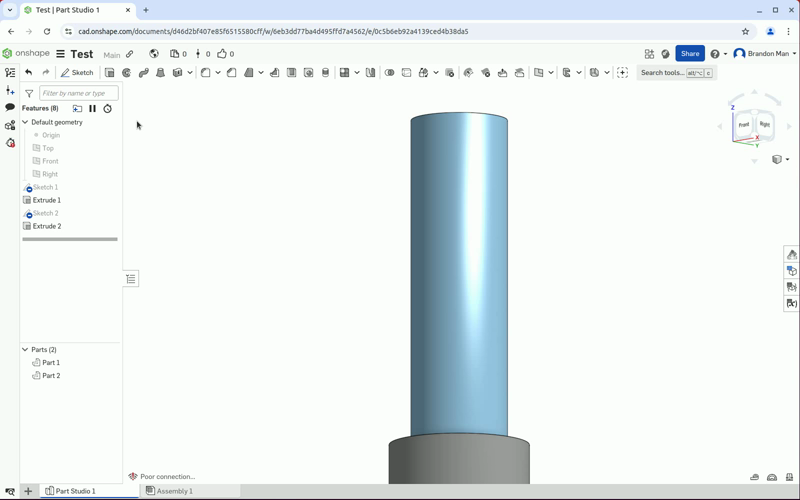
key(down, 3)
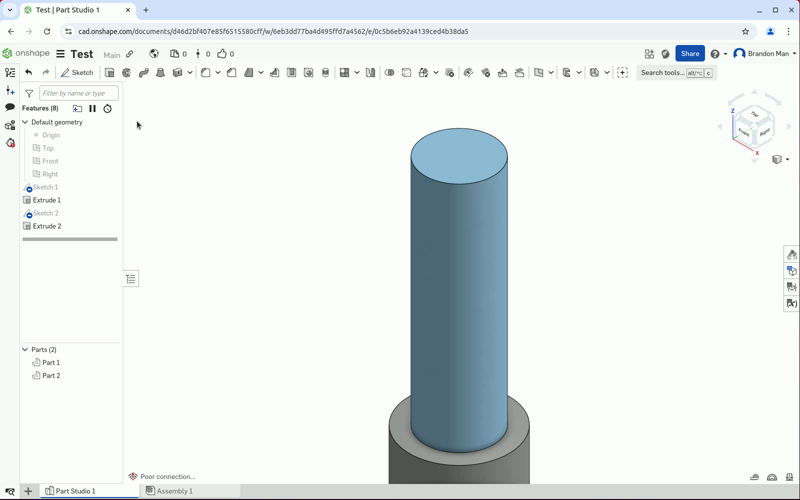
mouse_move(73, 189)
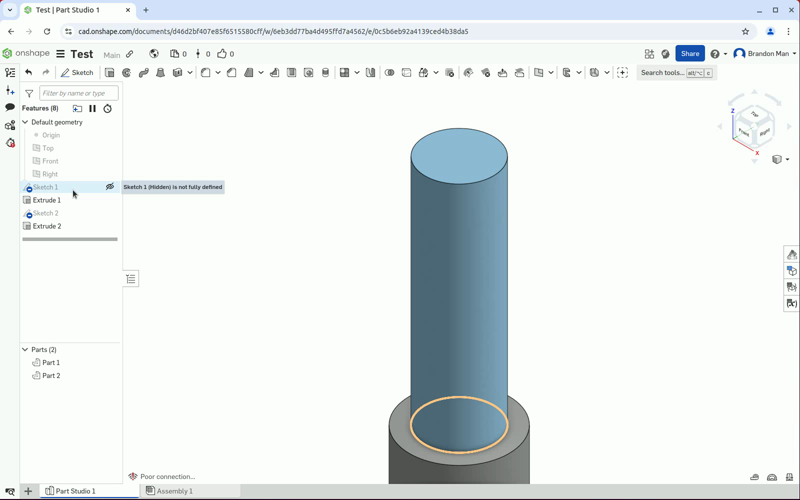
click(73, 189)